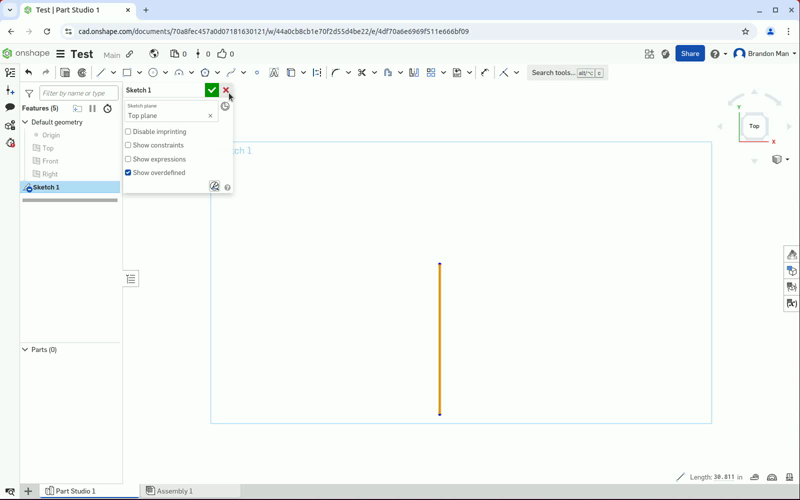
key(shift+h)
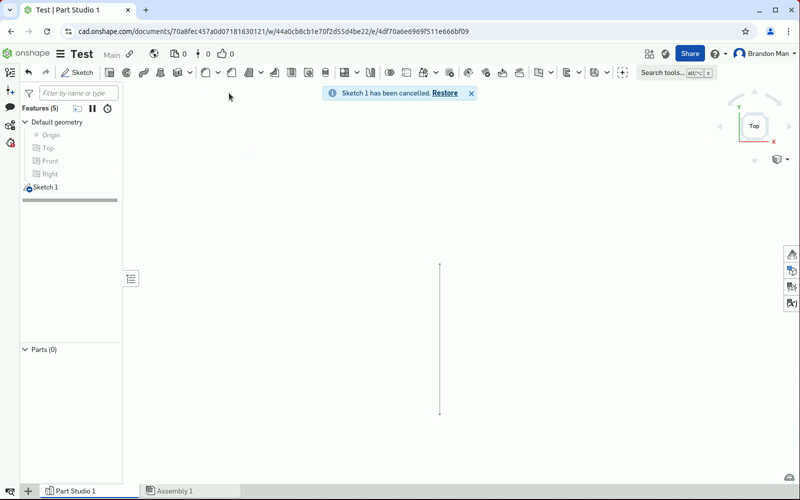
key(shift+s)
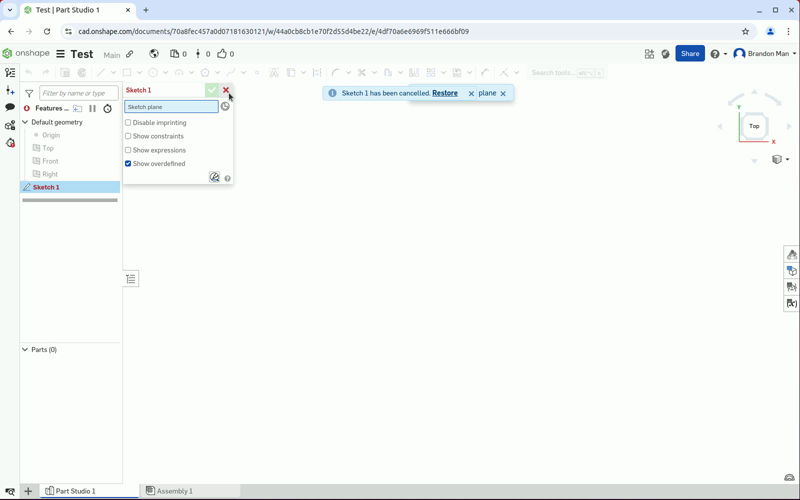
mouse_move(73, 150)
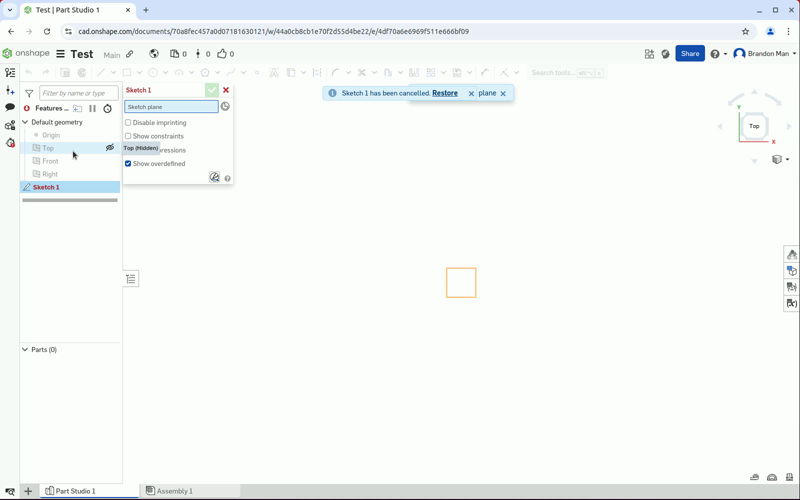
click(73, 150)
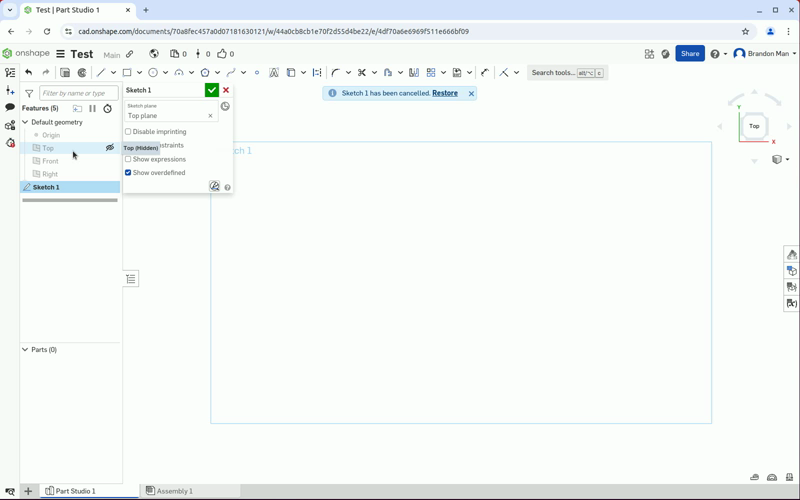
mouse_move(73, 352)
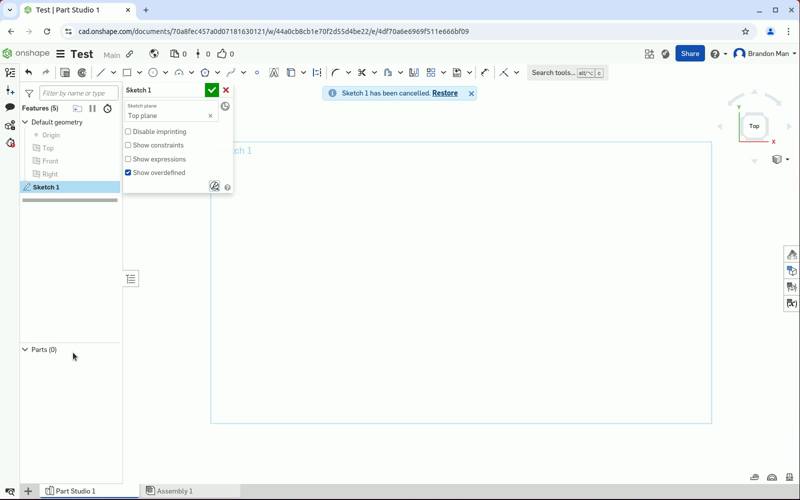
key(y)
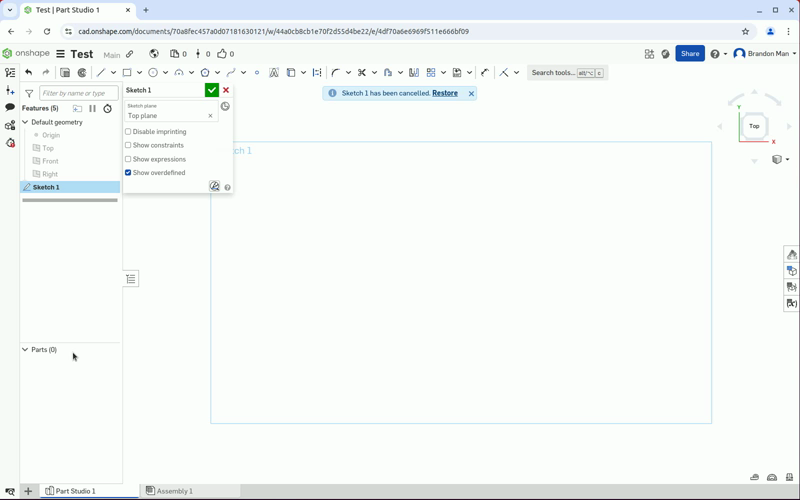
key(c)
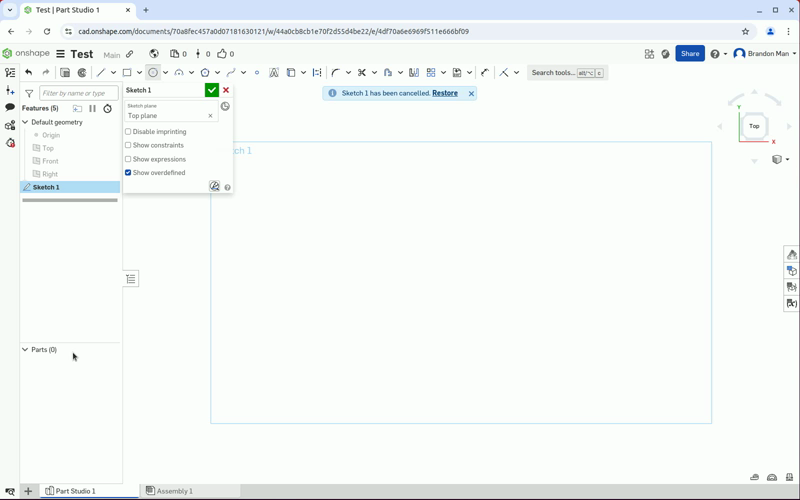
key_down(shift)
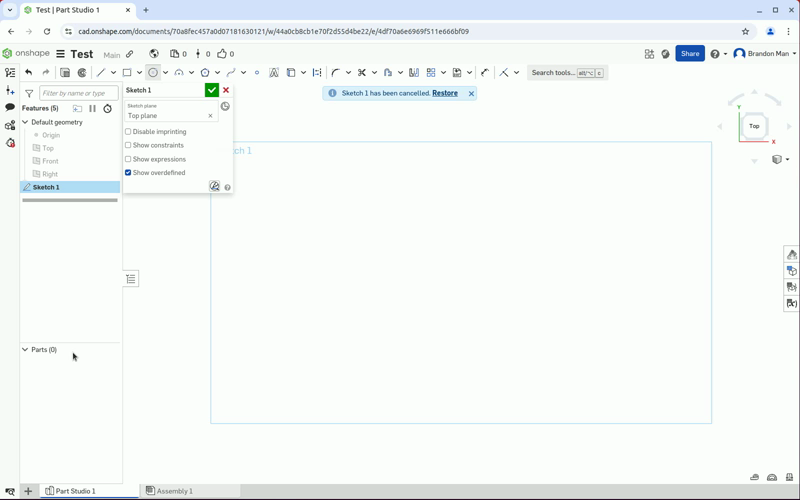
mouse_move(374, 212)
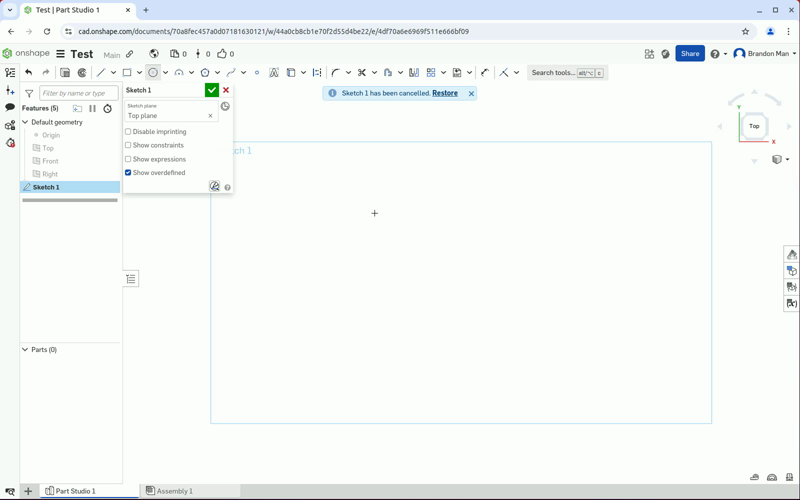
click(374, 212)
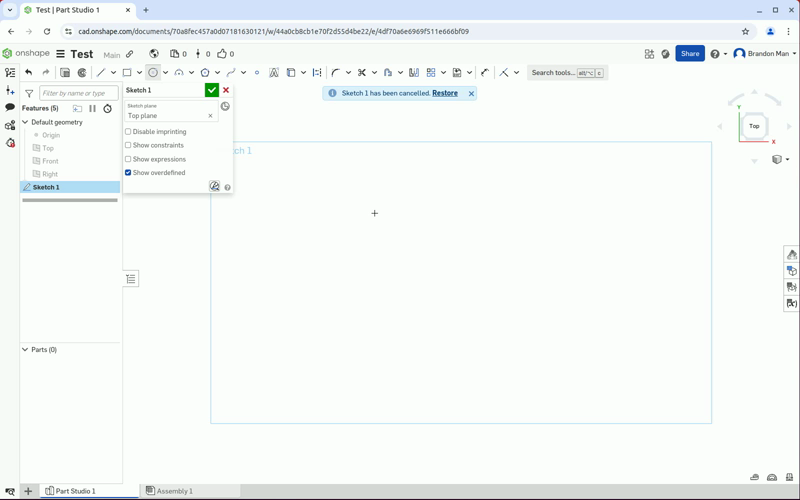
key_up(shift)
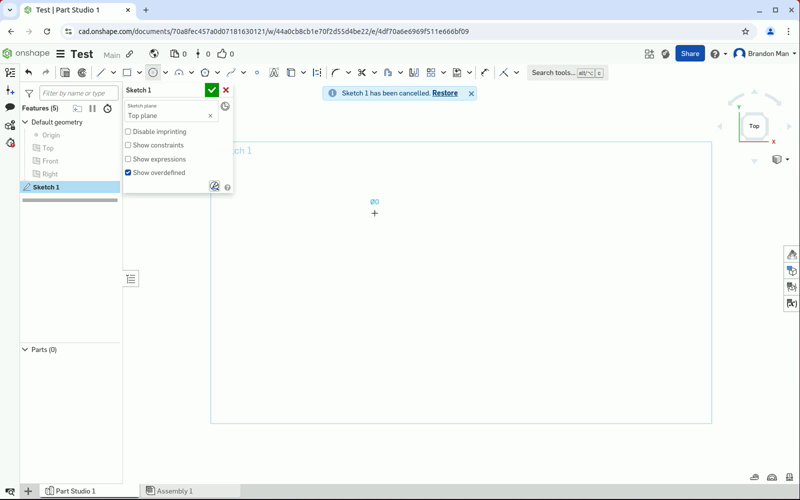
mouse_move(400, 212)
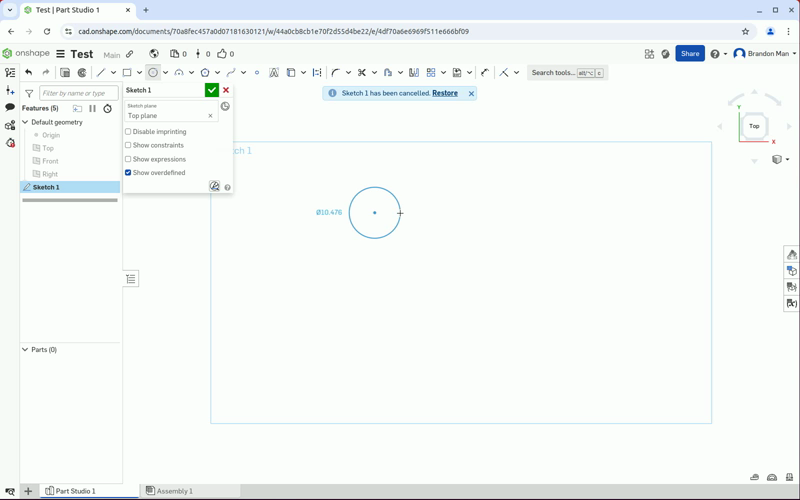
click(400, 212)
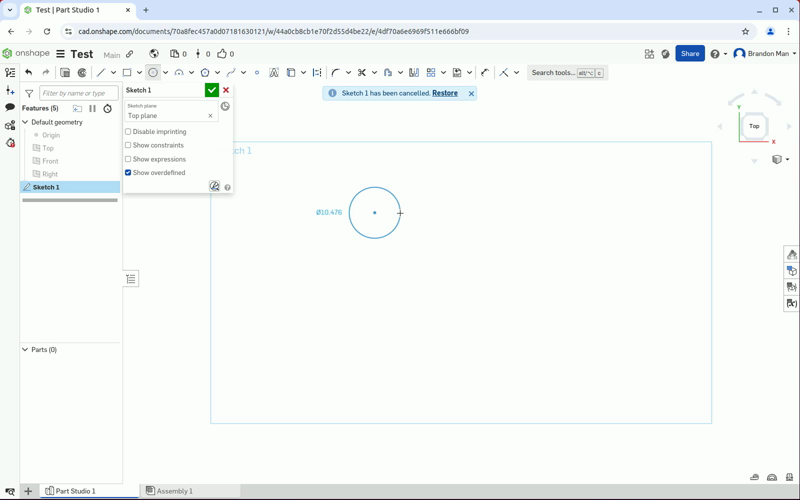
key(esc)
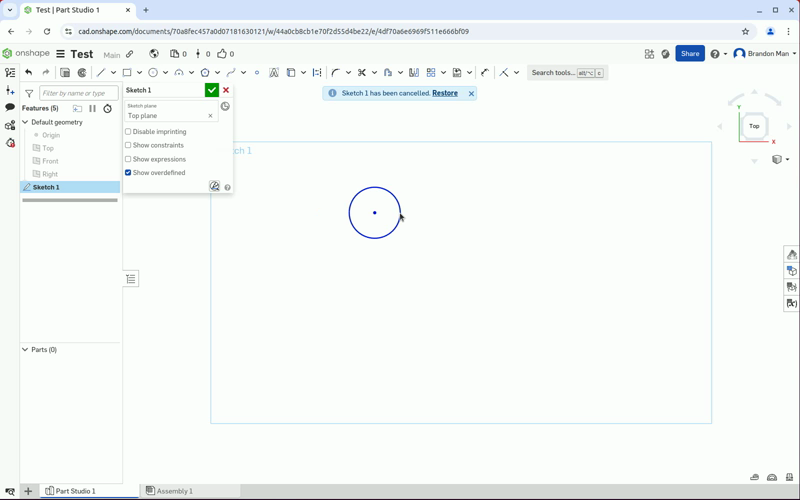
mouse_move(367, 213)
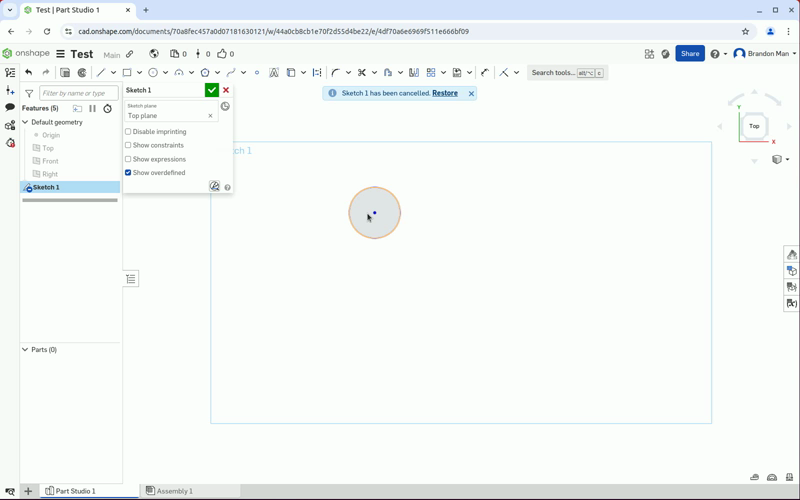
click(367, 213)
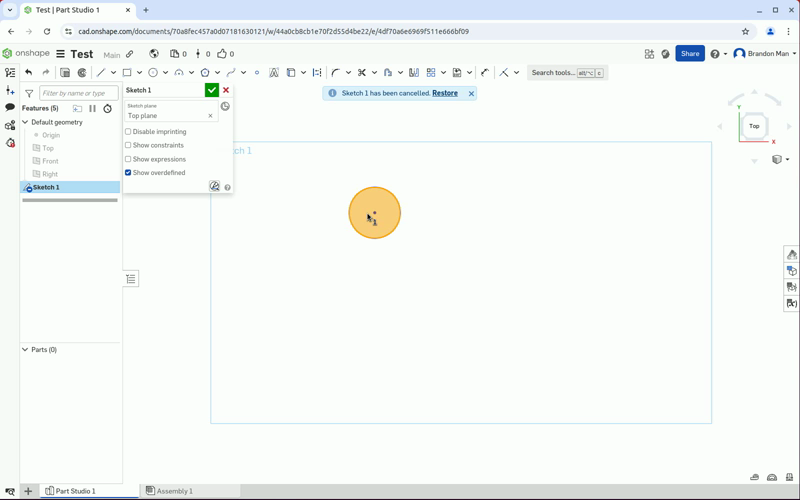
mouse_move(73, 352)
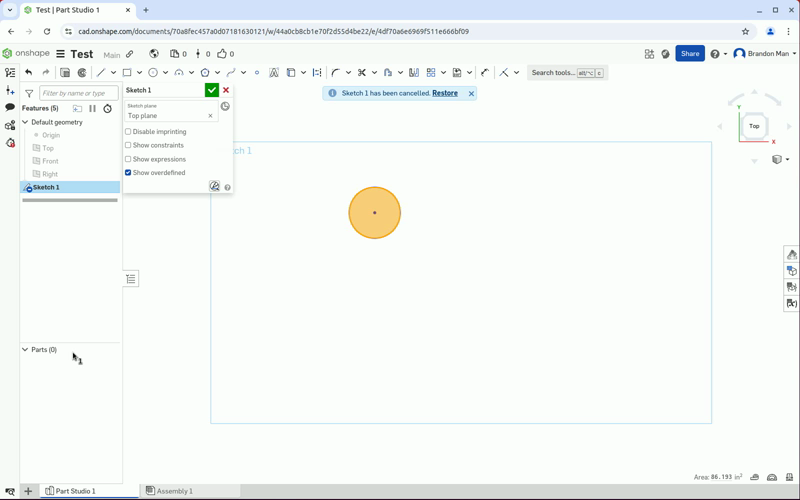
key(shift+y)
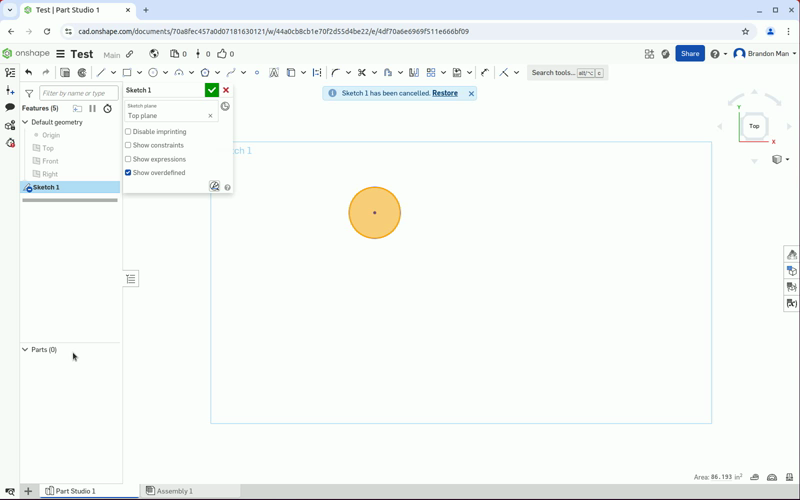
key(shift+e)
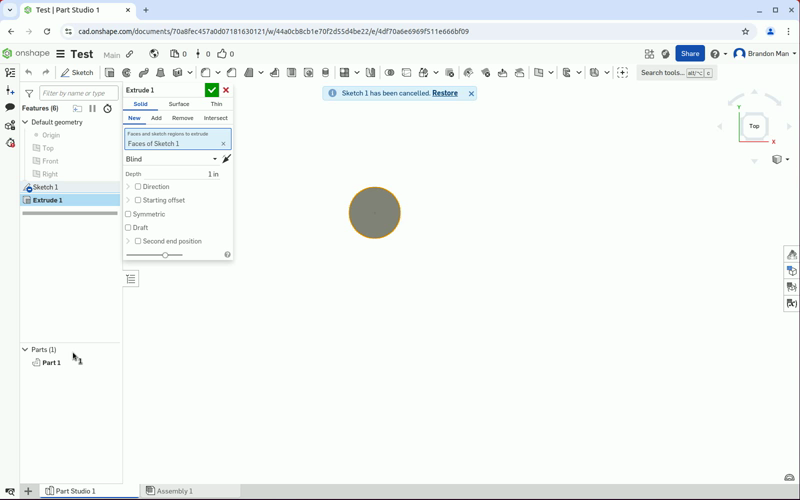
mouse_move(143, 106)
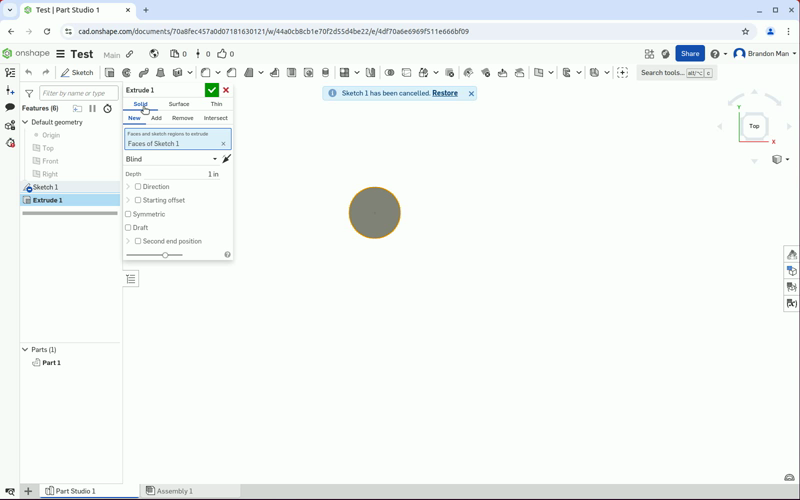
click(143, 106)
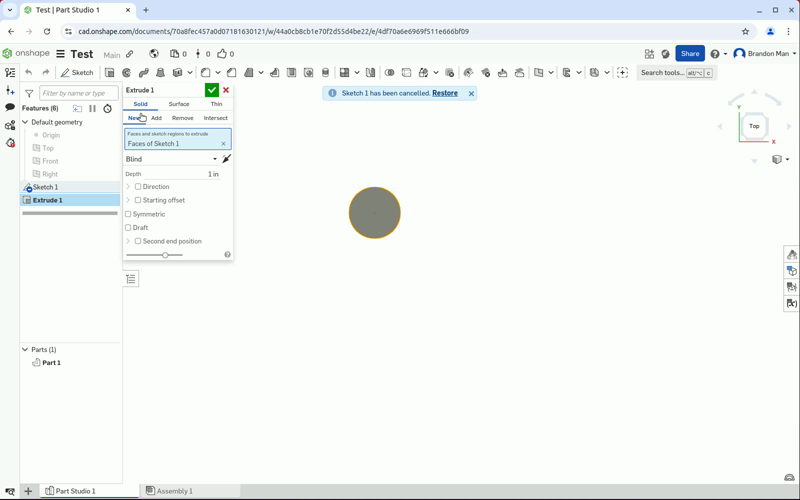
mouse_move(137, 120)
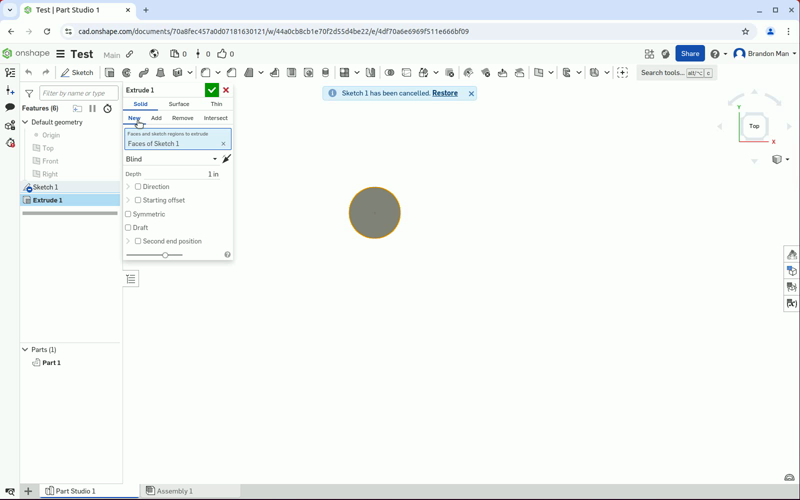
click(137, 120)
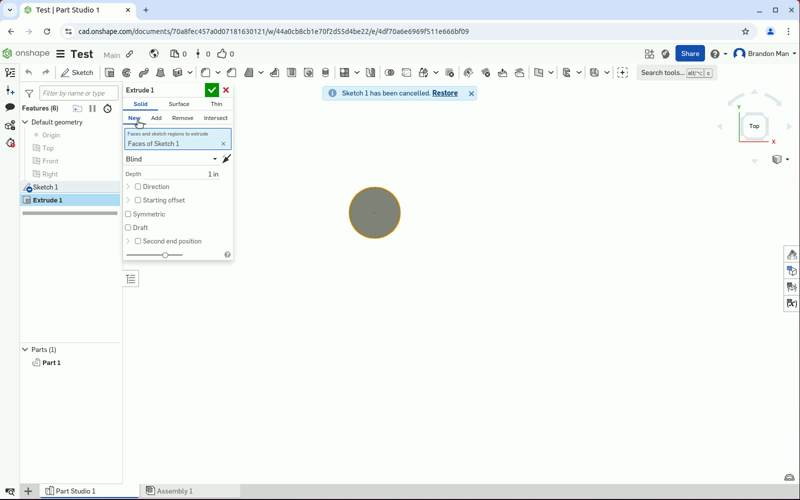
key(tab, 4)
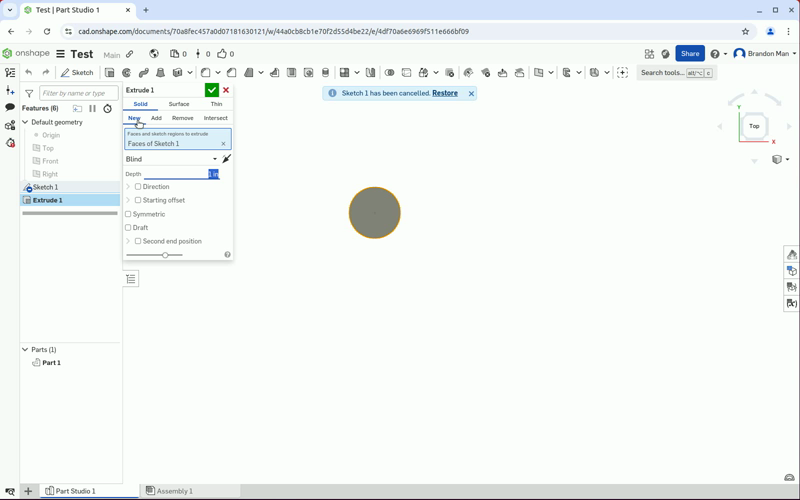
text(8.425)
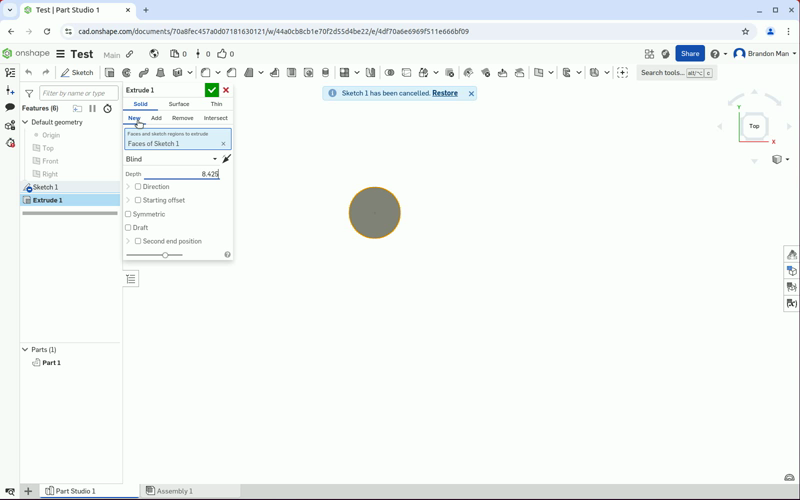
key(enter)
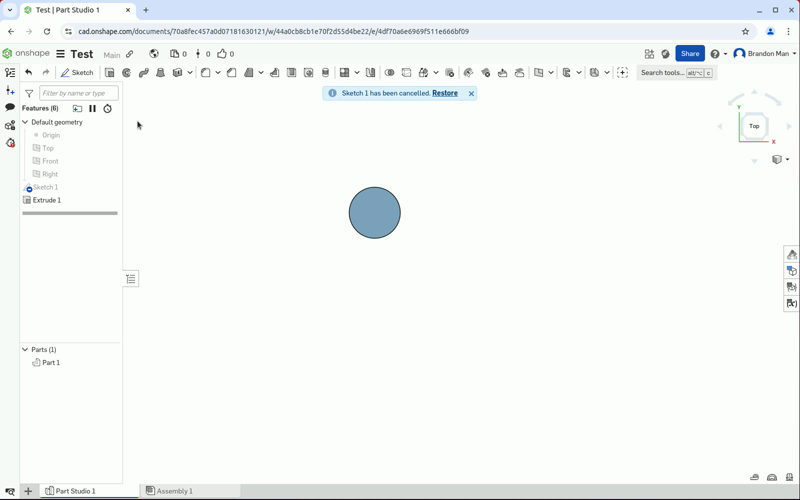
key(shift+h)
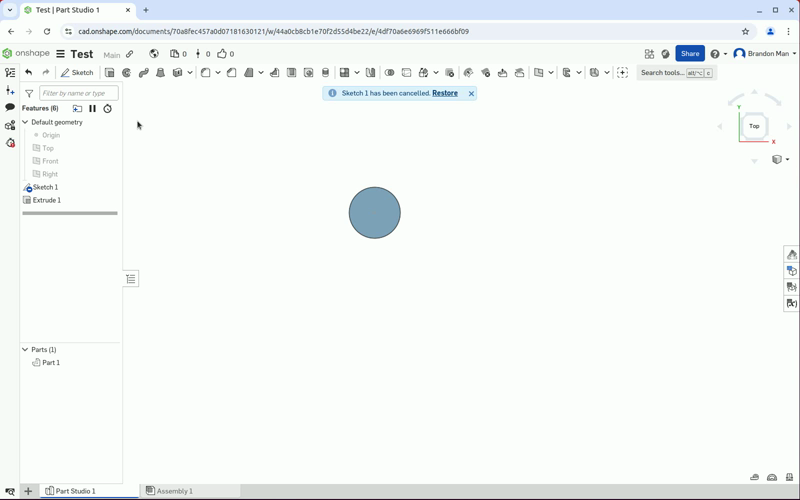
key(shift+h)
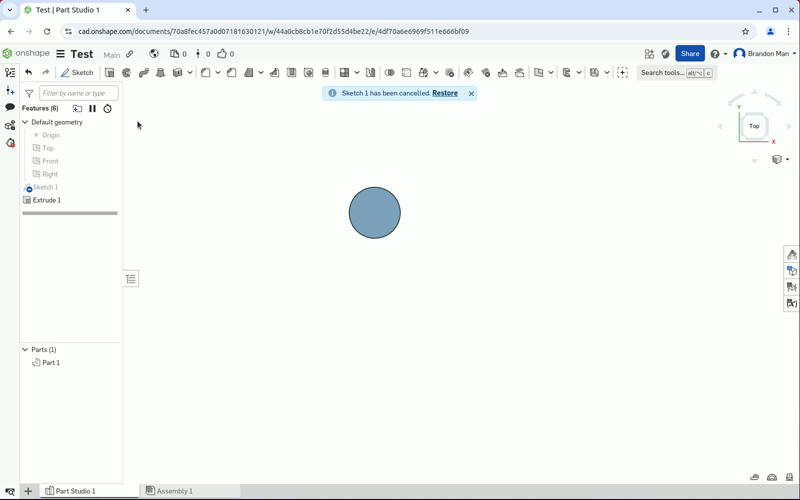
mouse_move(73, 189)
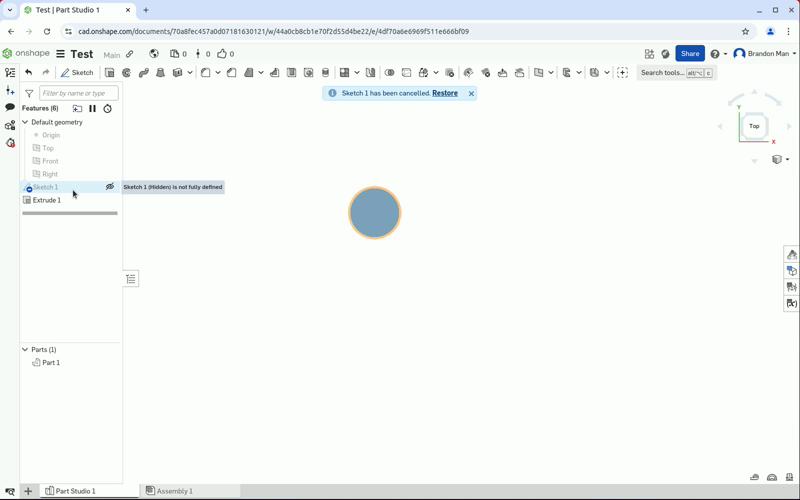
click(73, 189)
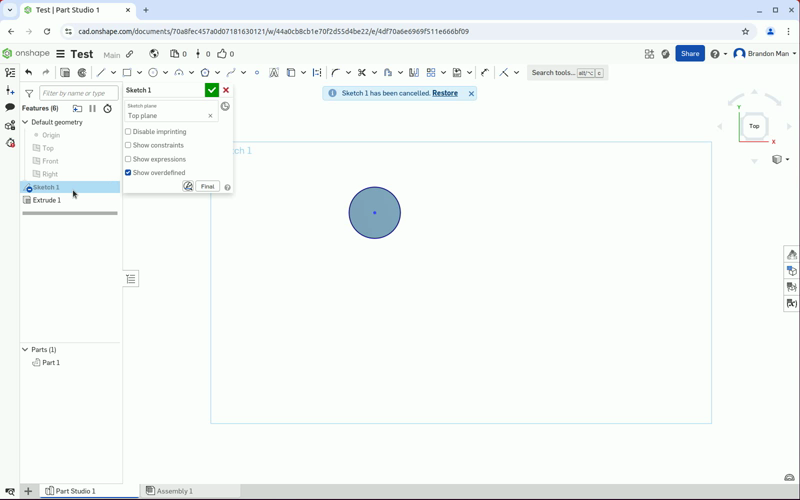
mouse_move(229, 92)
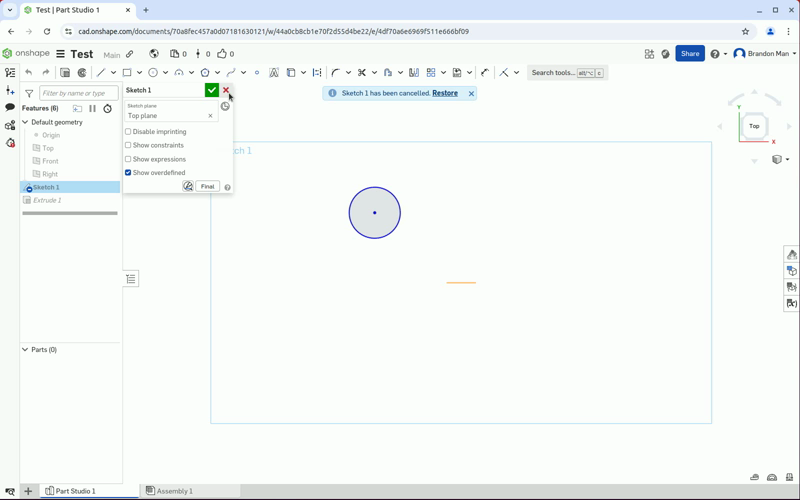
click(229, 92)
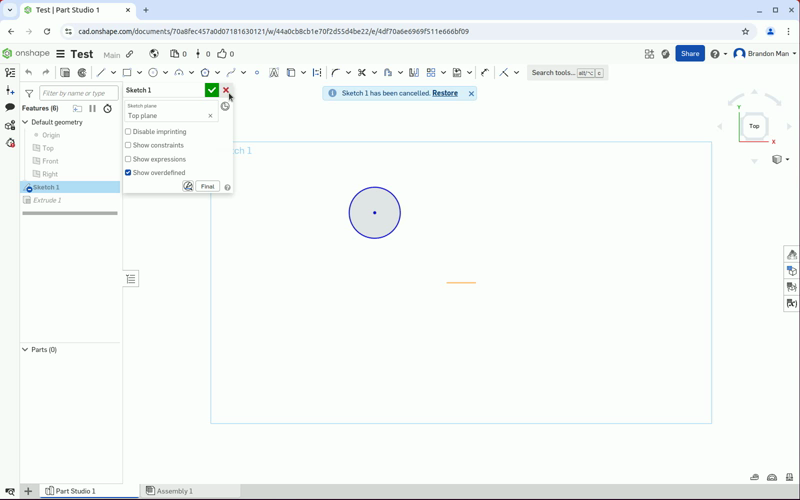
key(shift+s)
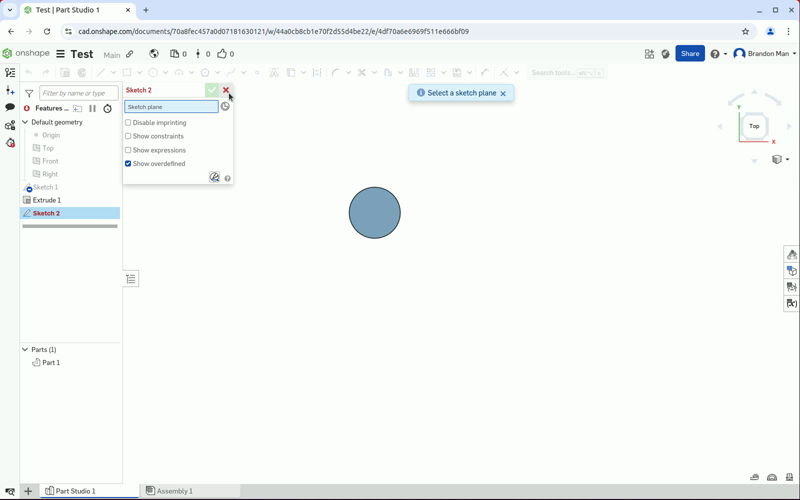
mouse_move(73, 150)
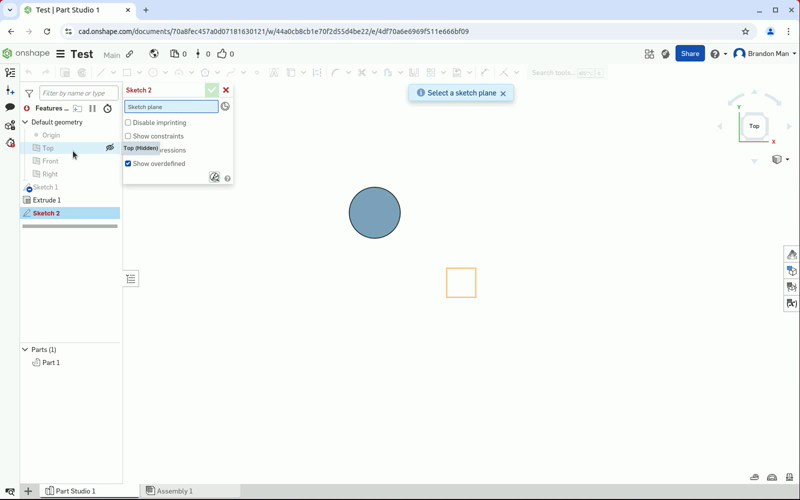
click(73, 150)
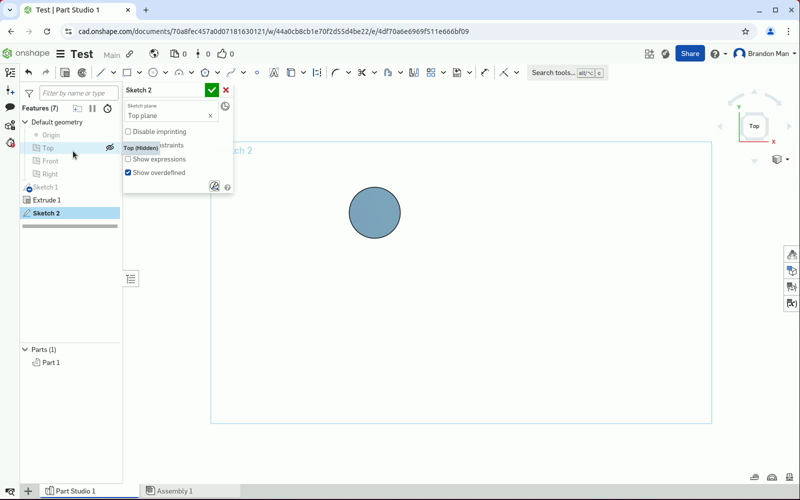
mouse_move(73, 352)
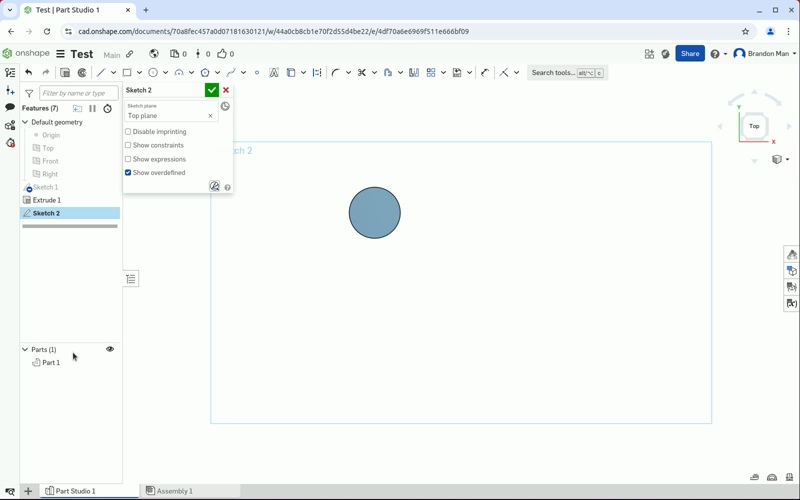
key(y)
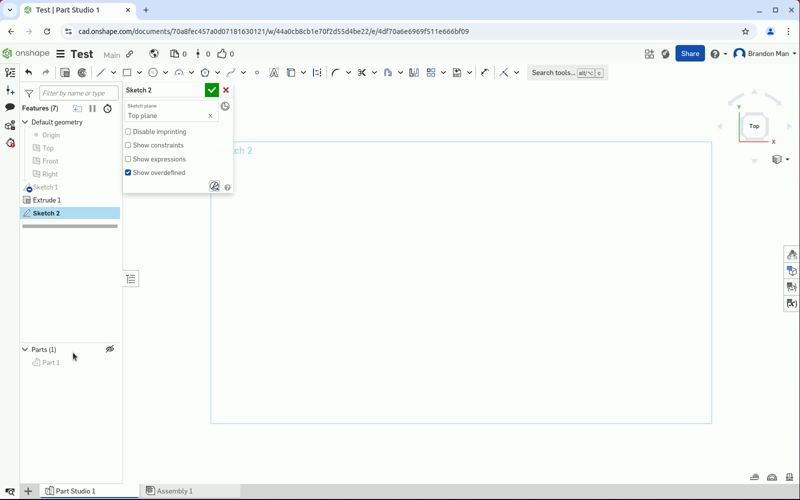
key(c)
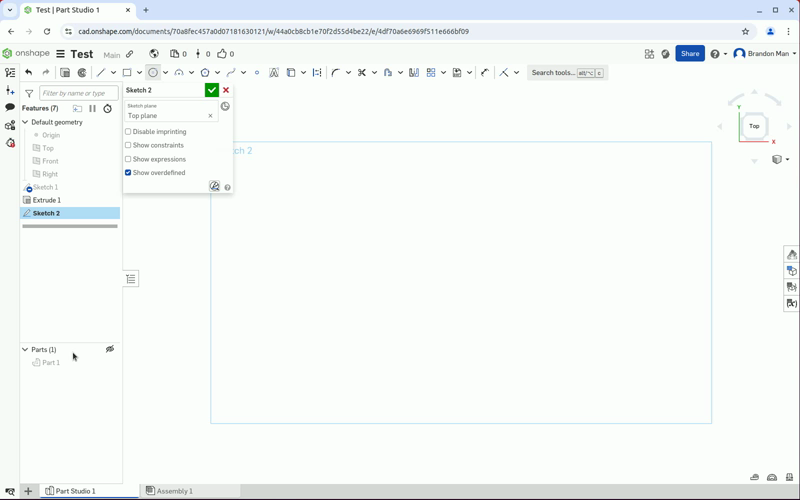
key_down(shift)
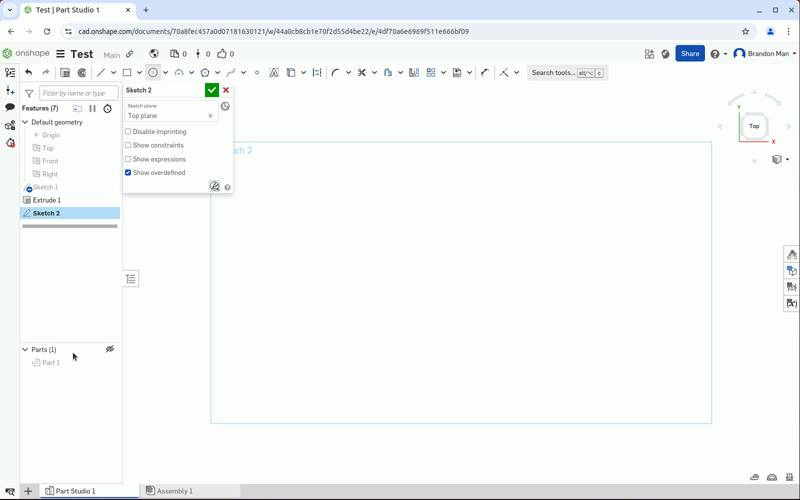
mouse_move(433, 216)
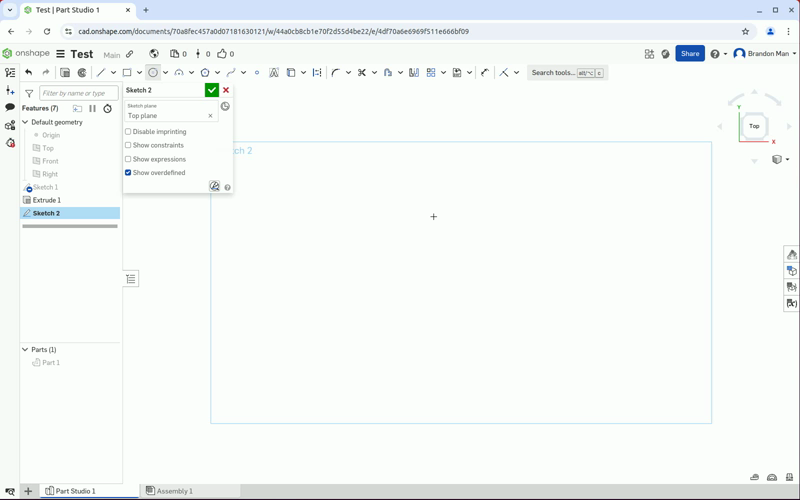
click(433, 216)
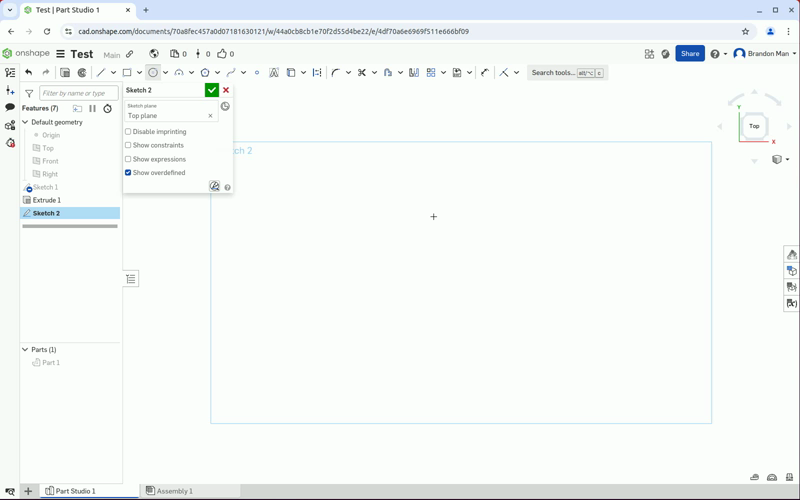
key_up(shift)
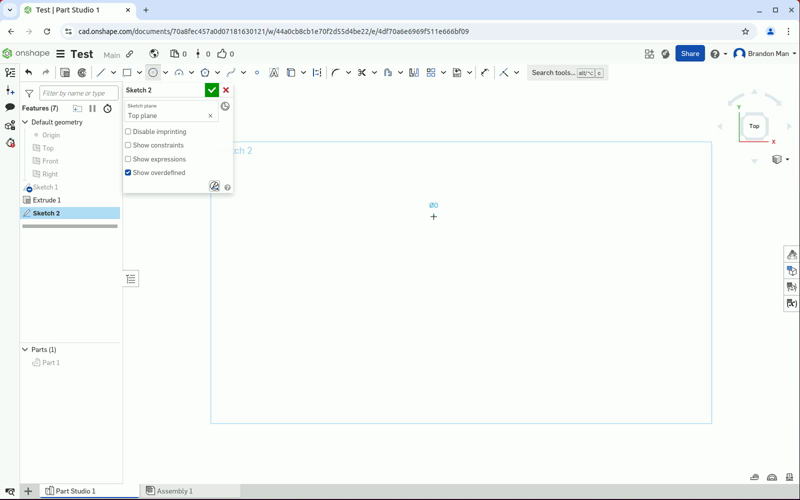
mouse_move(451, 216)
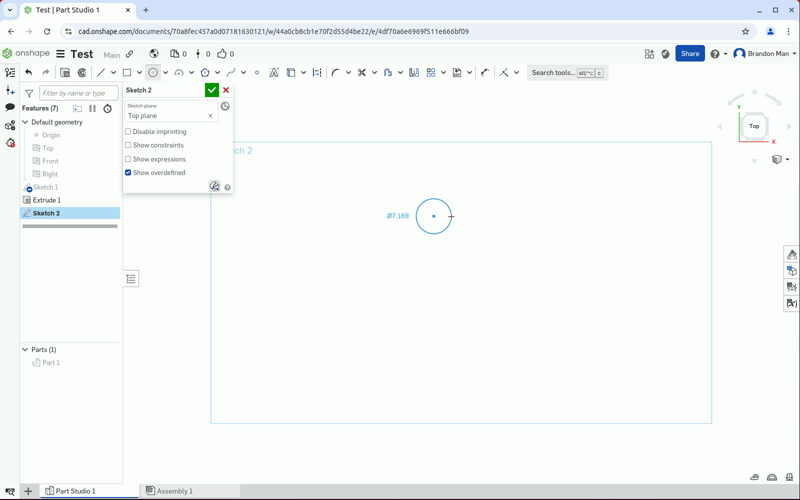
click(451, 216)
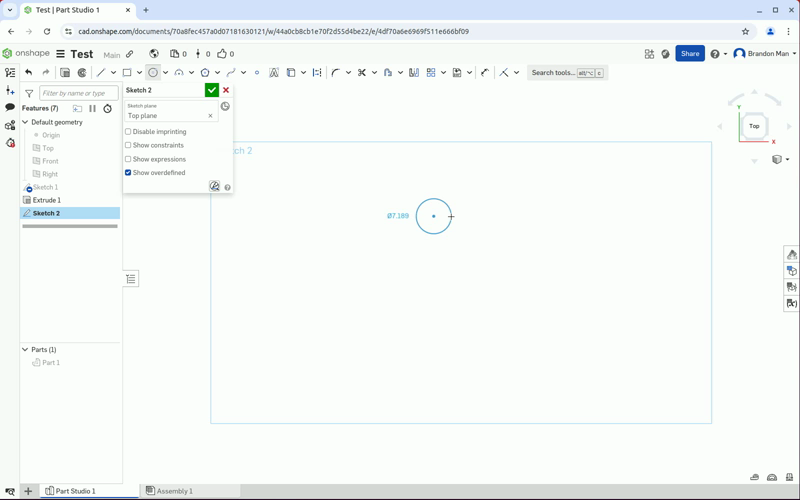
key(esc)
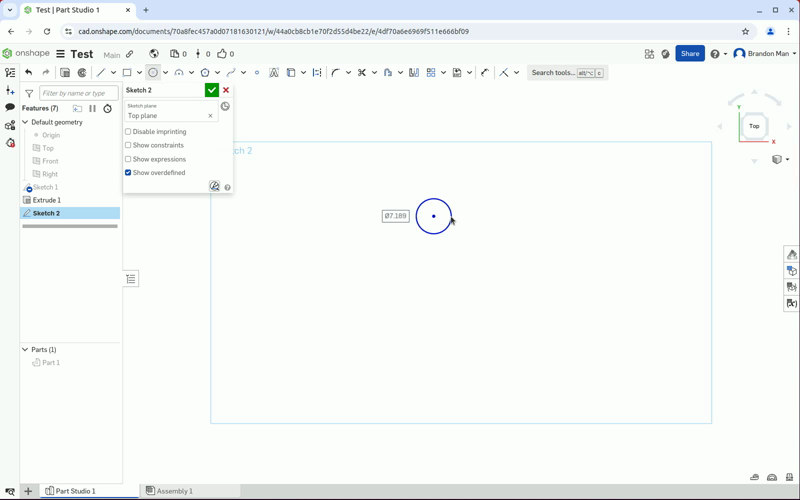
mouse_move(447, 220)
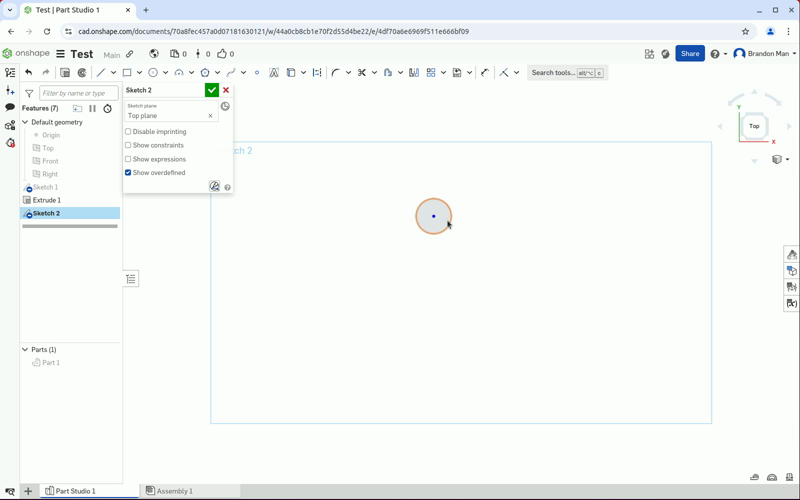
scroll(6)
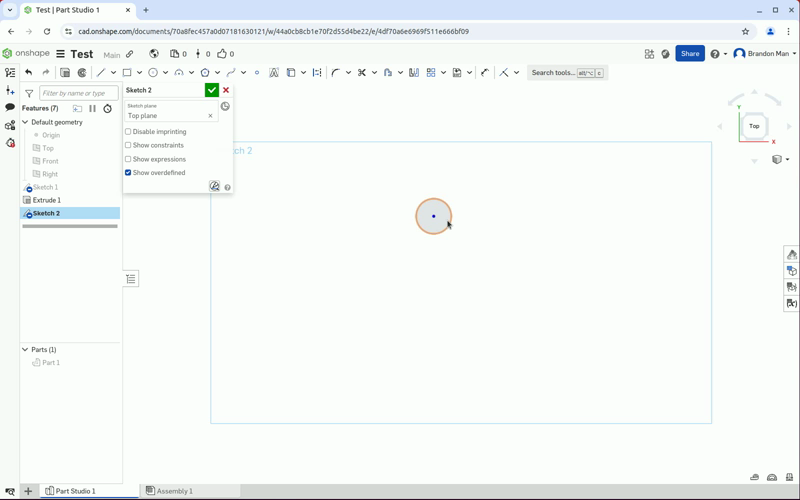
scroll(6)
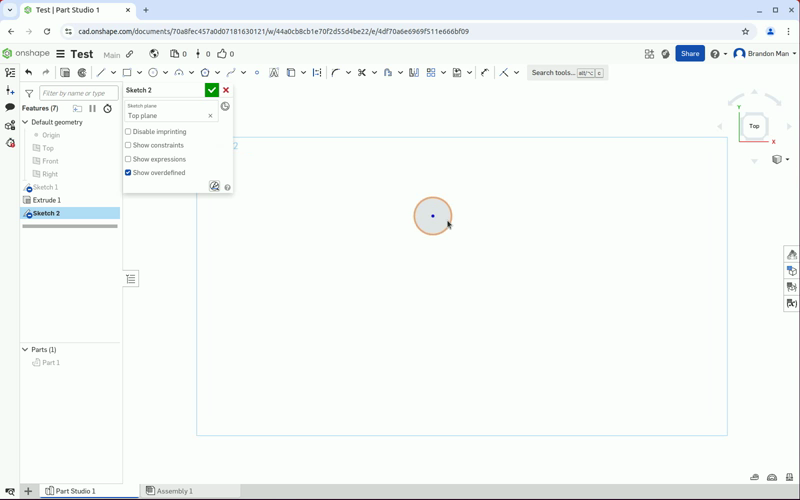
scroll(6)
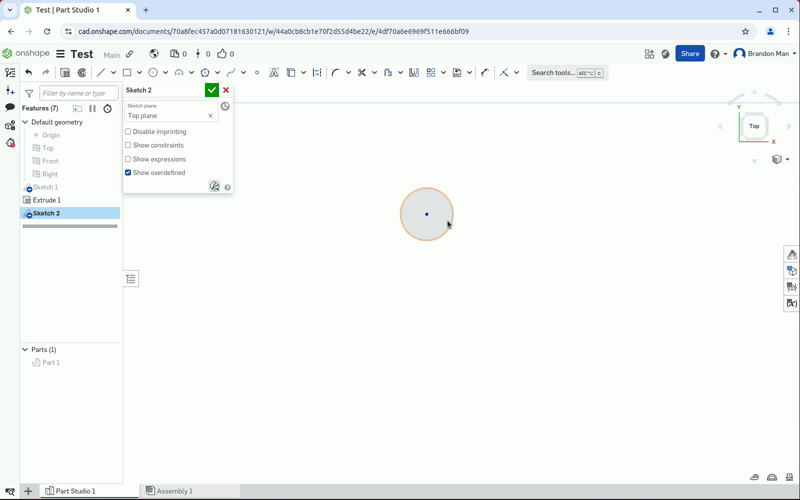
scroll(6)
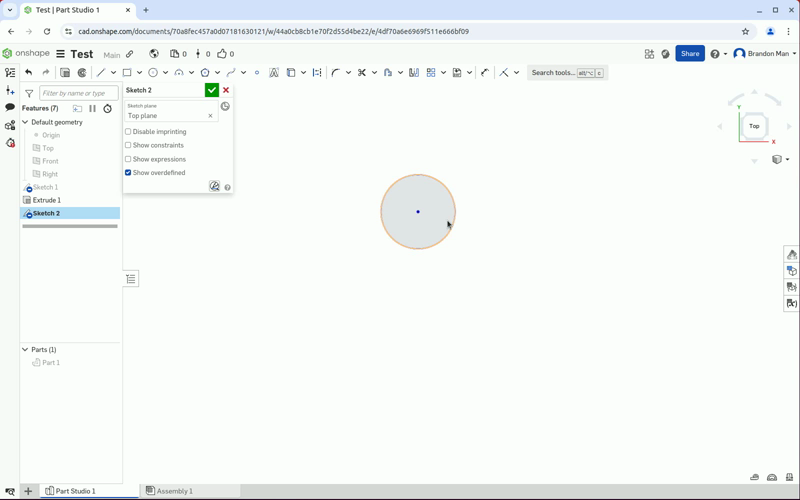
scroll(6)
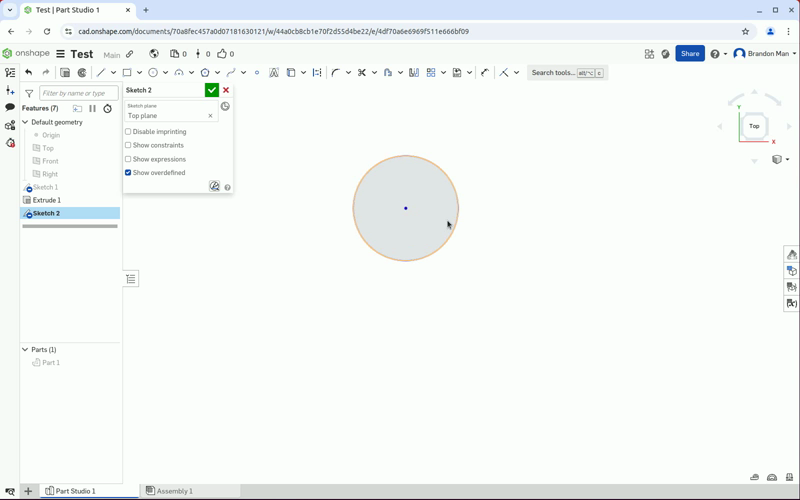
scroll(6)
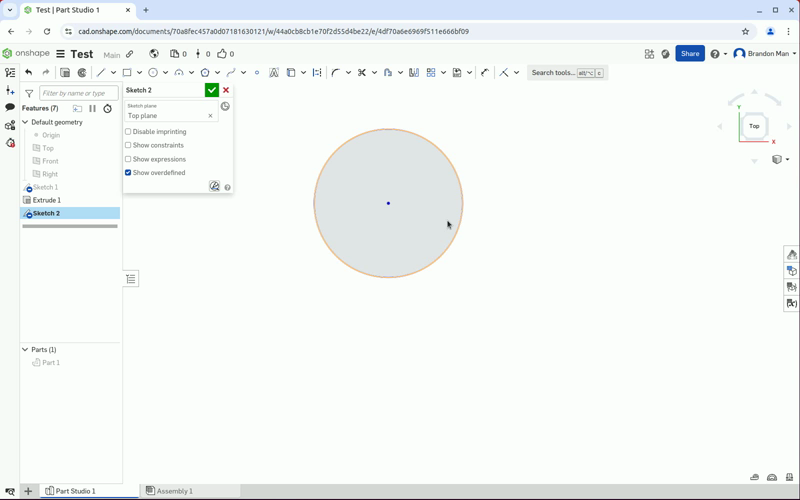
scroll(6)
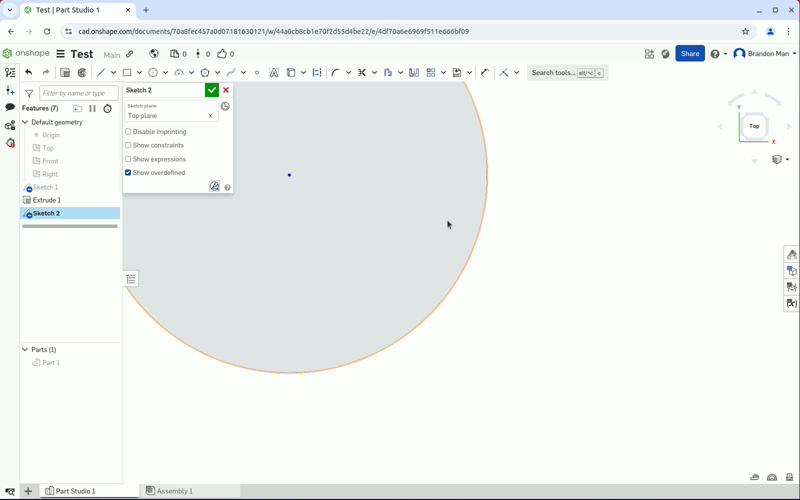
click(447, 220)
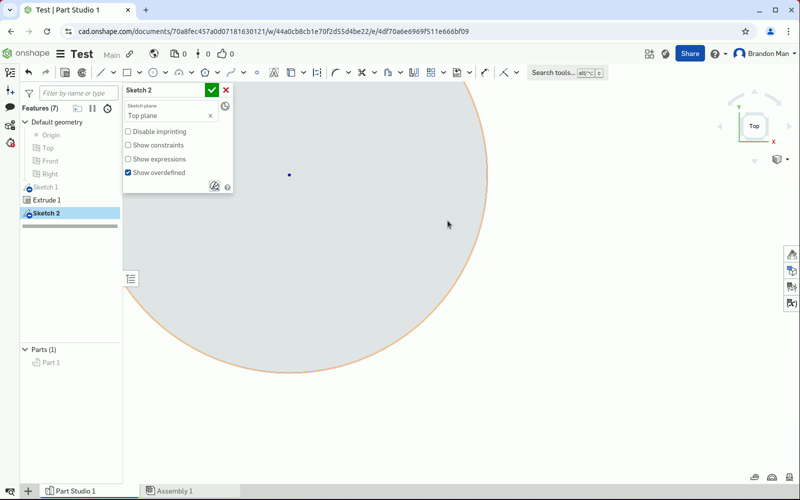
scroll(-6)
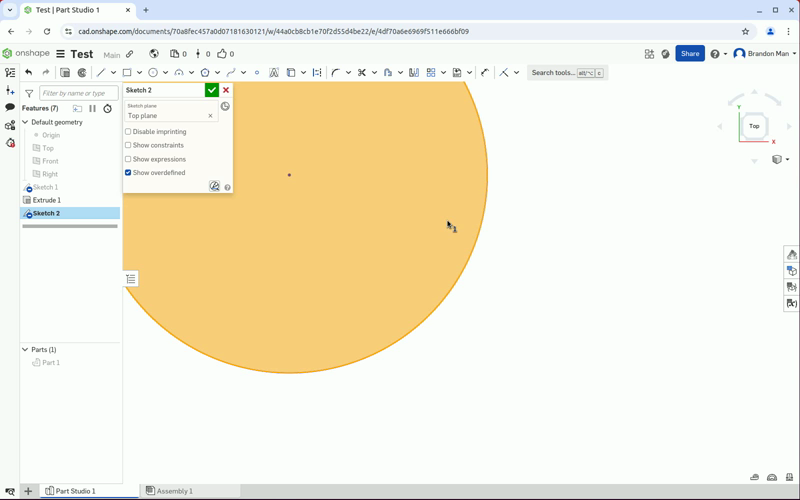
scroll(-6)
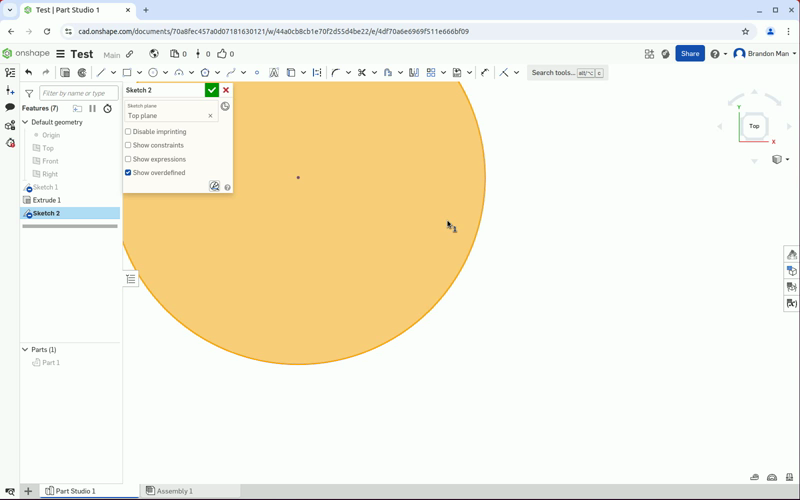
scroll(-6)
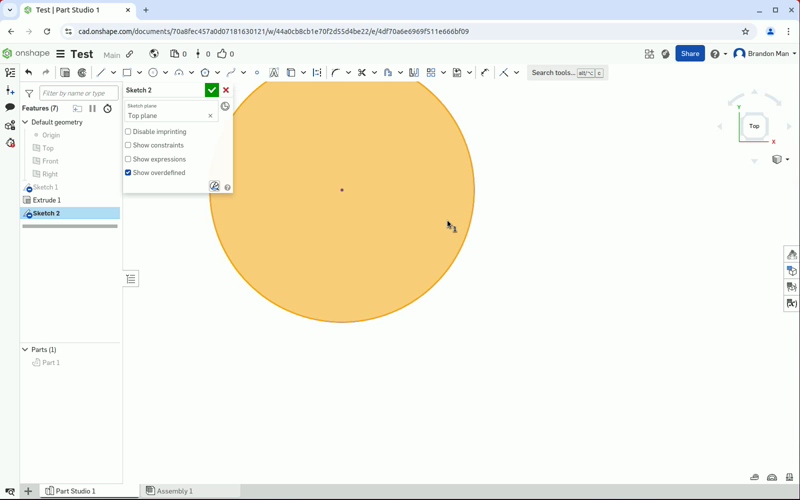
scroll(-6)
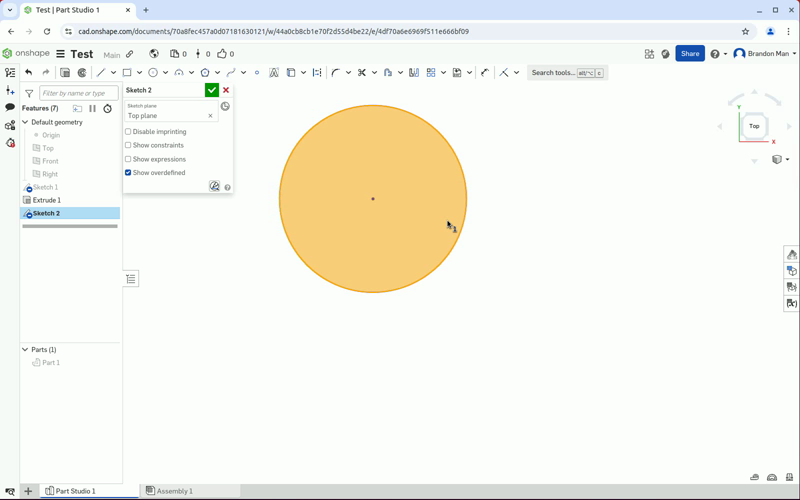
scroll(-6)
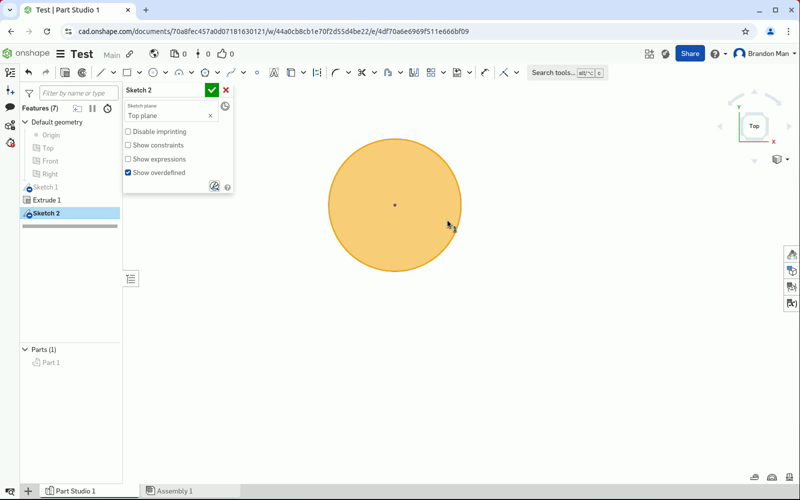
scroll(-6)
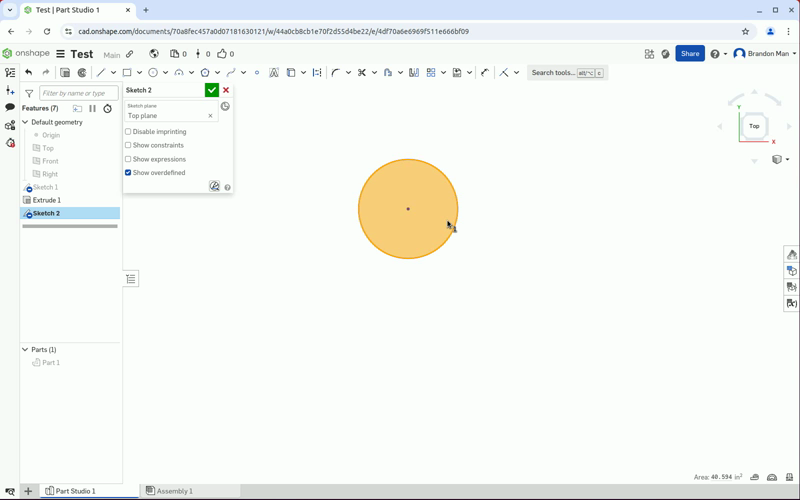
scroll(-6)
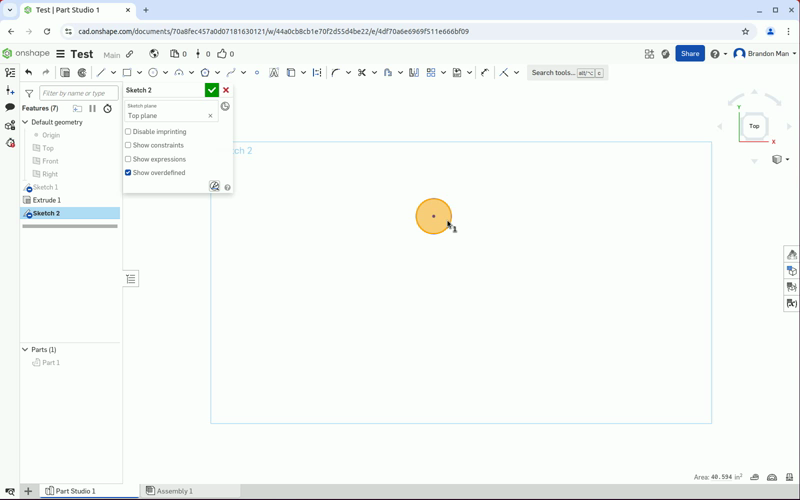
mouse_move(73, 352)
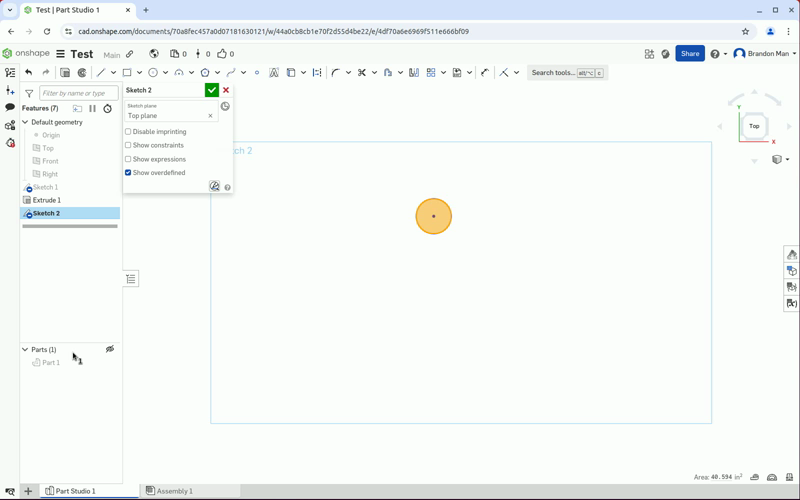
key(shift+y)
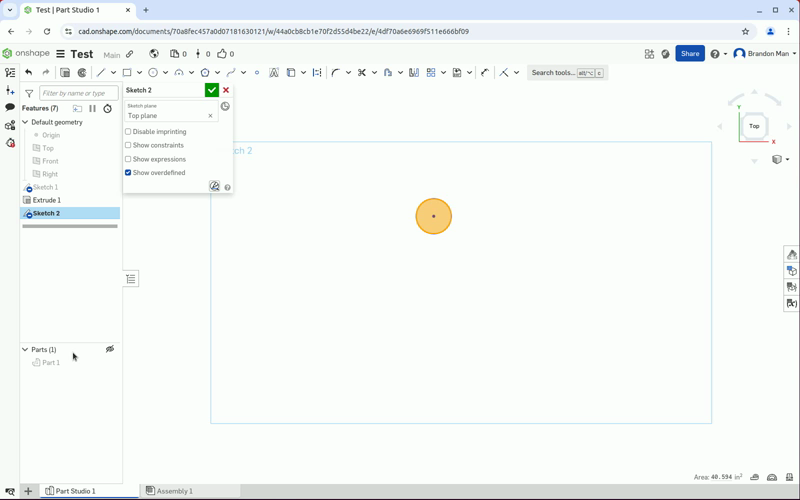
key(shift+e)
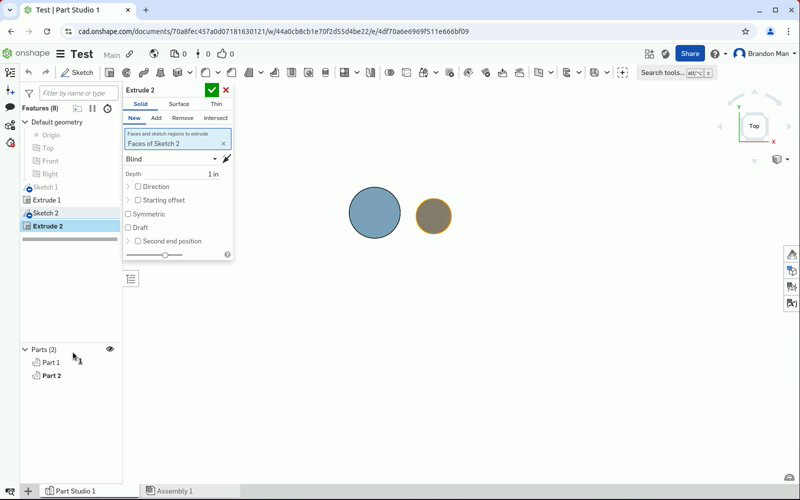
mouse_move(143, 106)
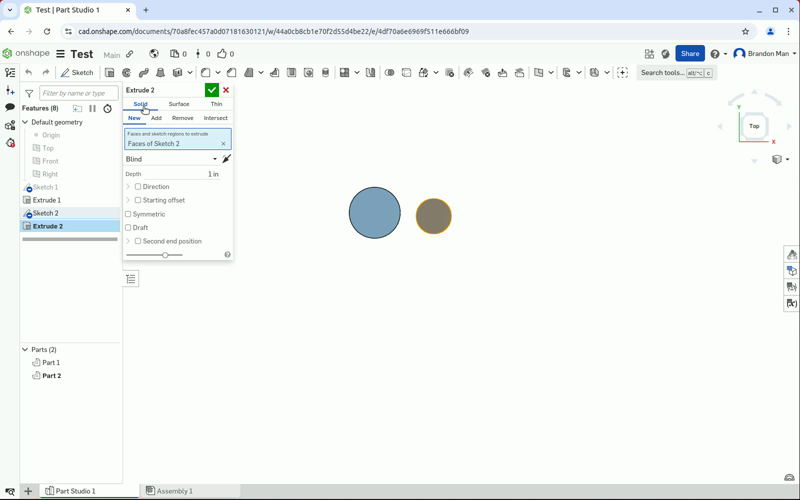
click(143, 106)
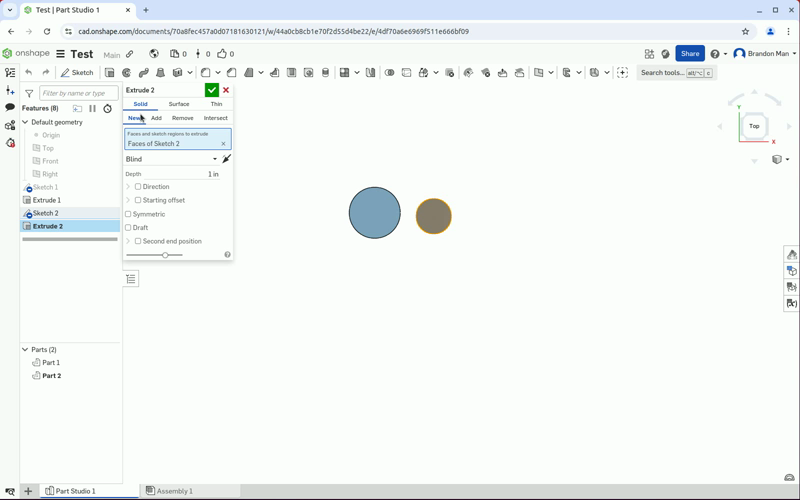
mouse_move(137, 120)
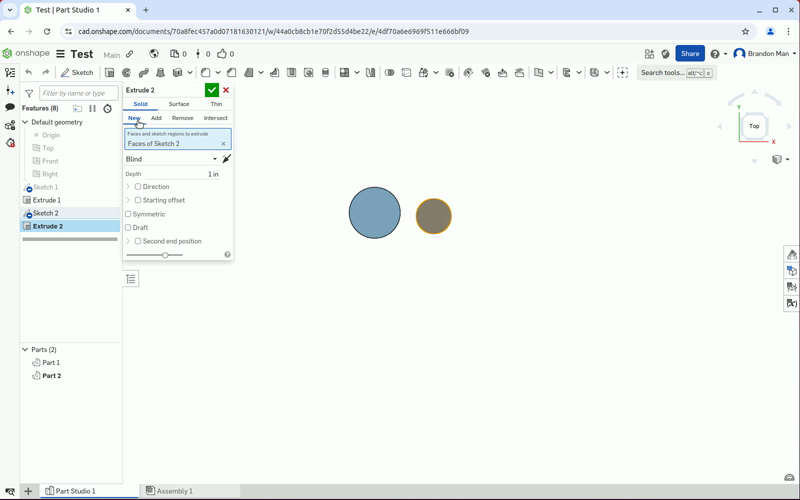
click(137, 120)
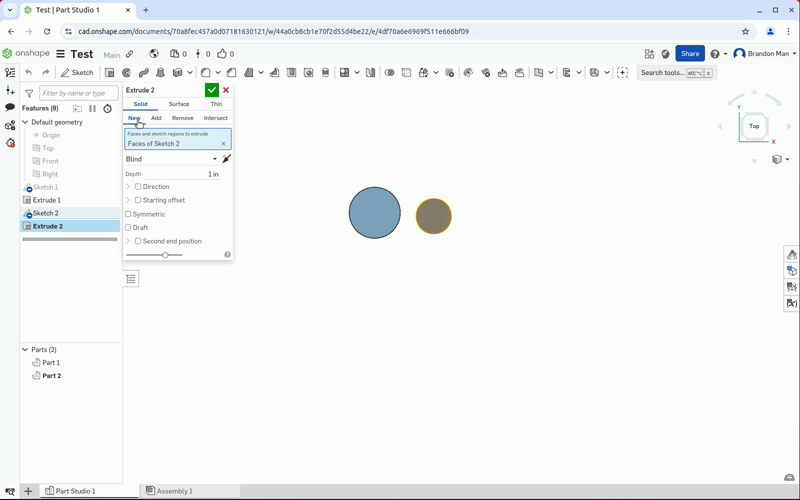
key(tab, 4)
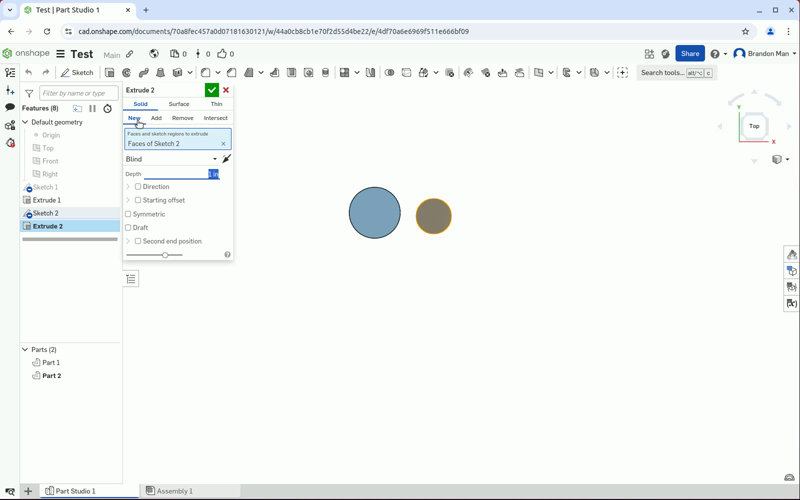
text(8.425)
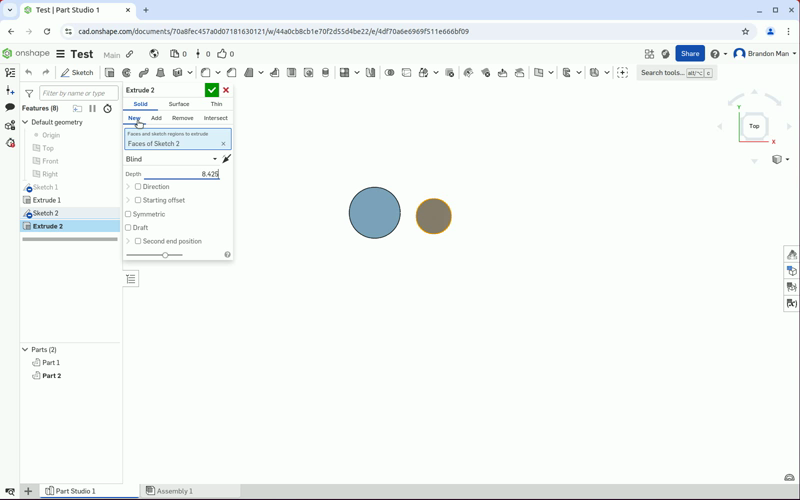
key(enter)
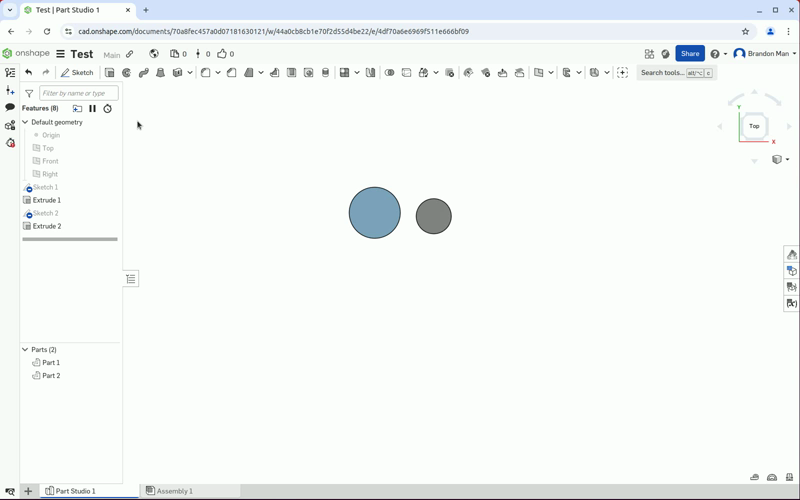
key(shift+h)
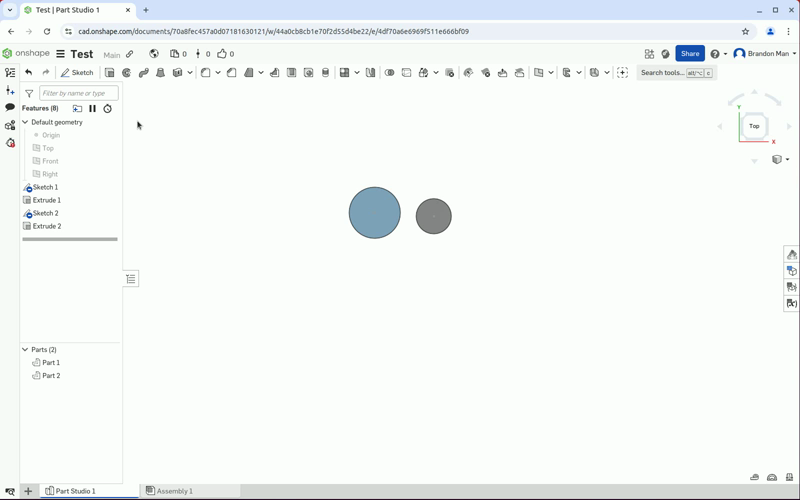
key(shift+h)
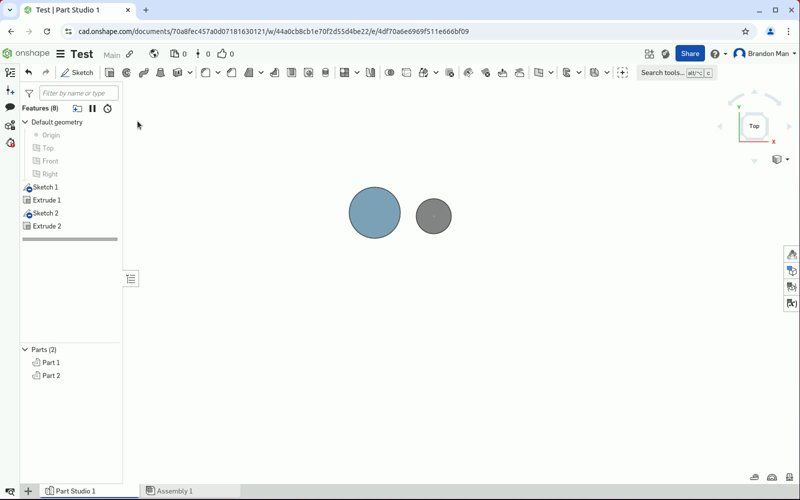
key(shift+7)
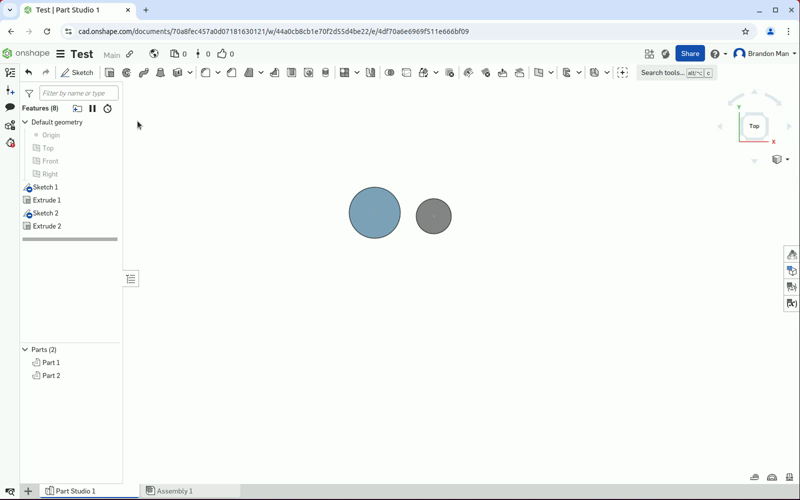
key(up, 3)
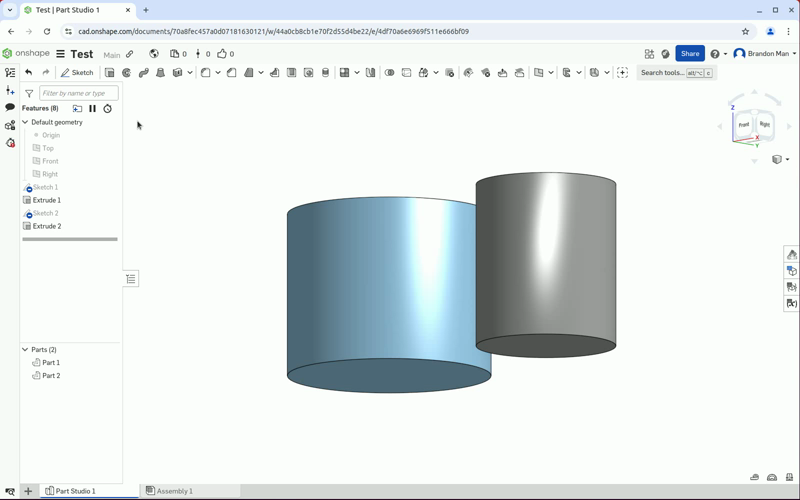
key(left, 3)
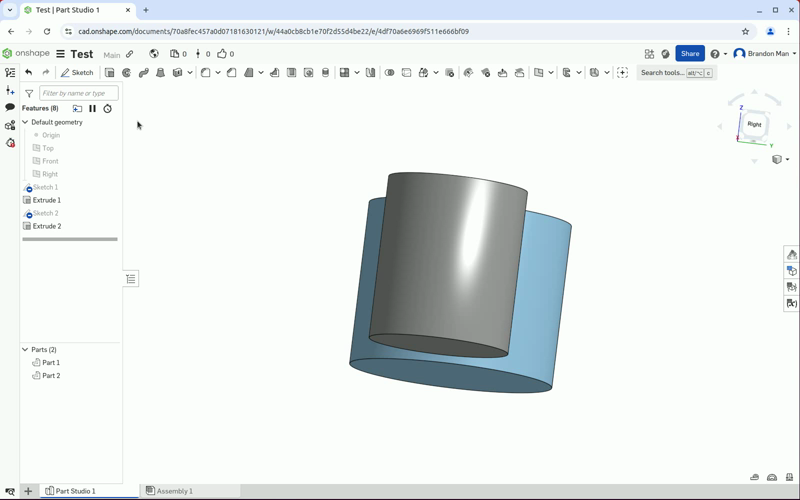
key(right, 3)
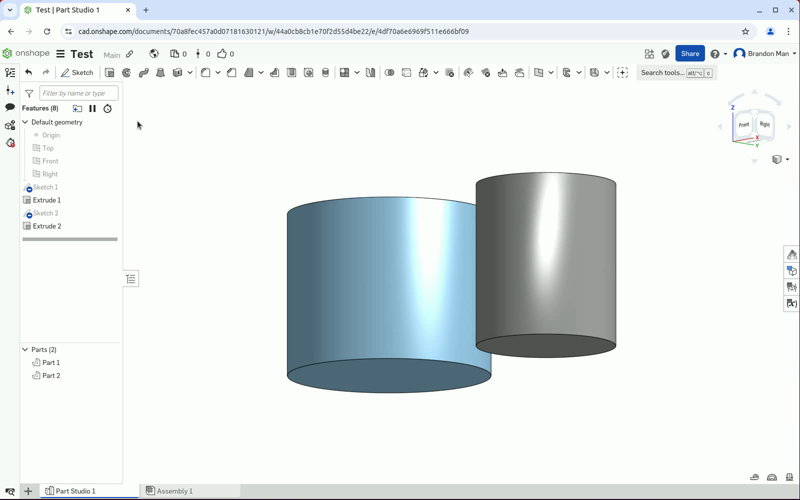
key(down, 3)
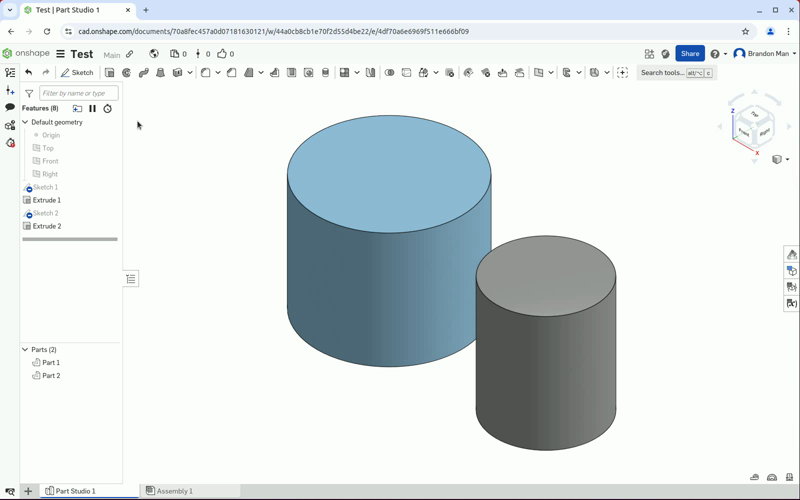
mouse_move(73, 189)
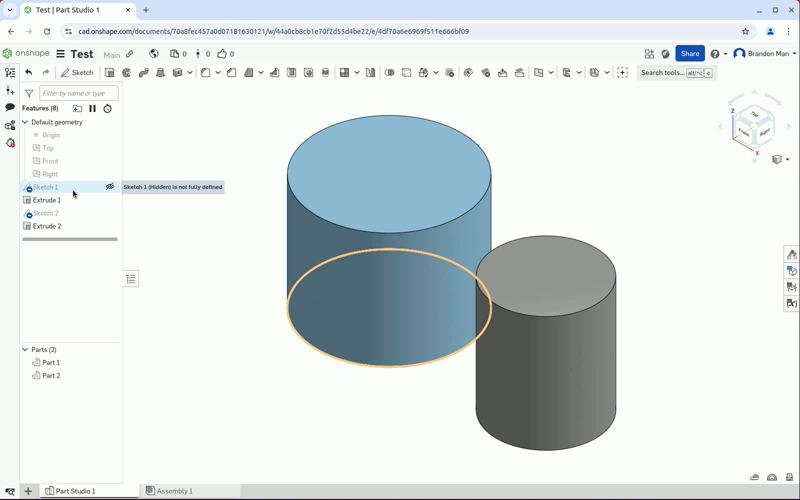
click(73, 189)